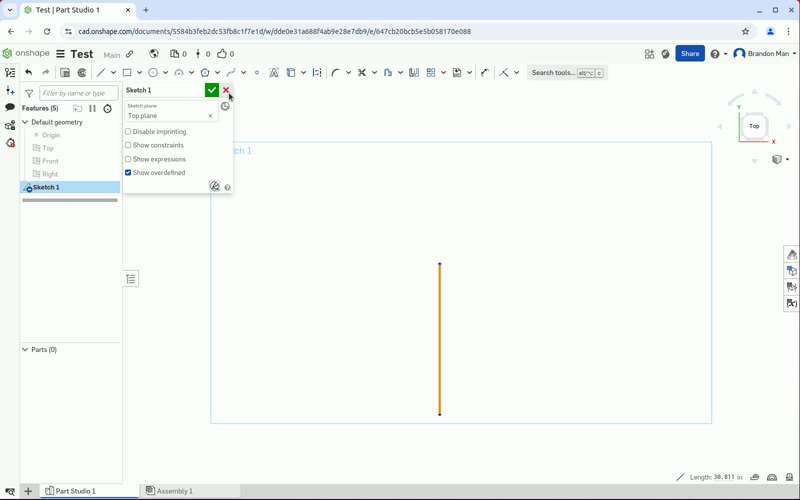
key(shift+h)
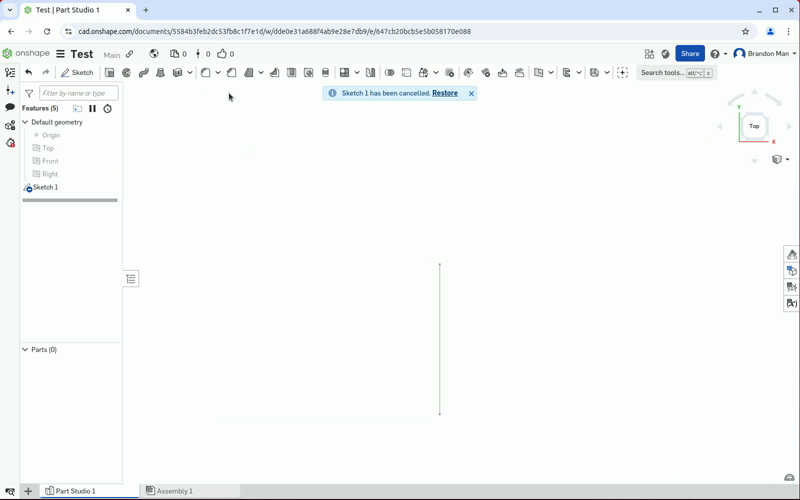
key(shift+s)
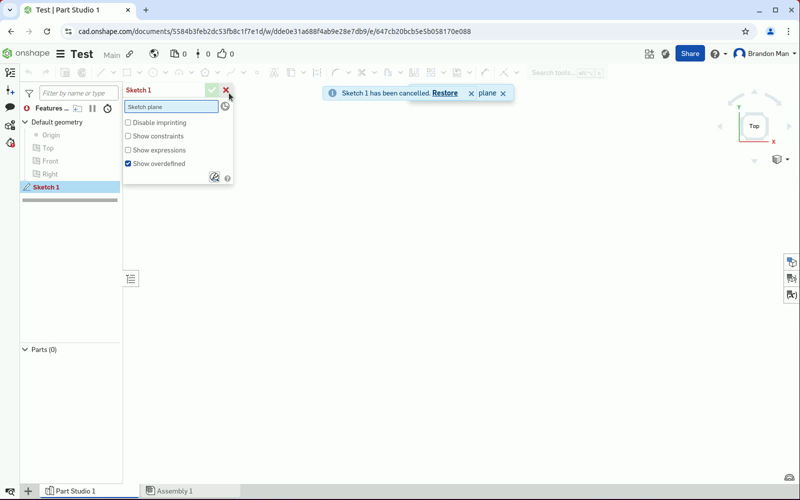
mouse_move(73, 150)
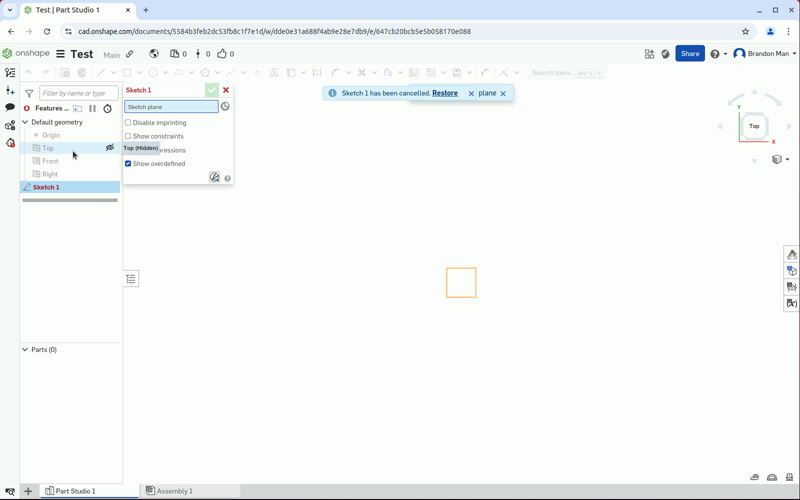
click(73, 150)
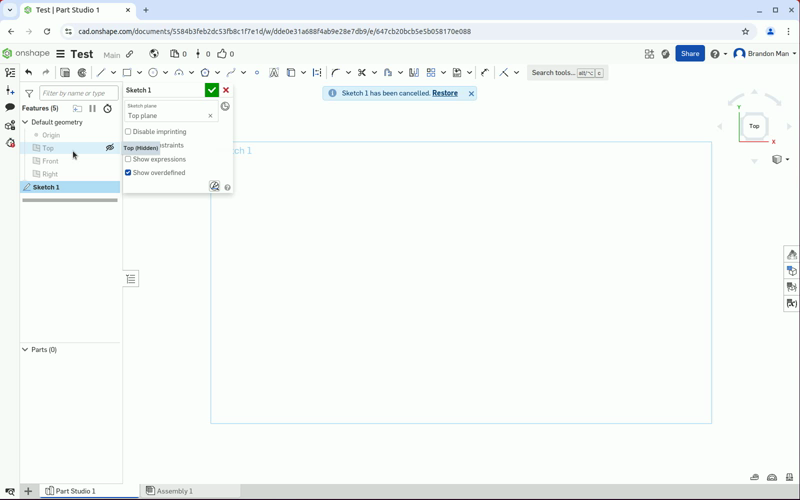
mouse_move(73, 352)
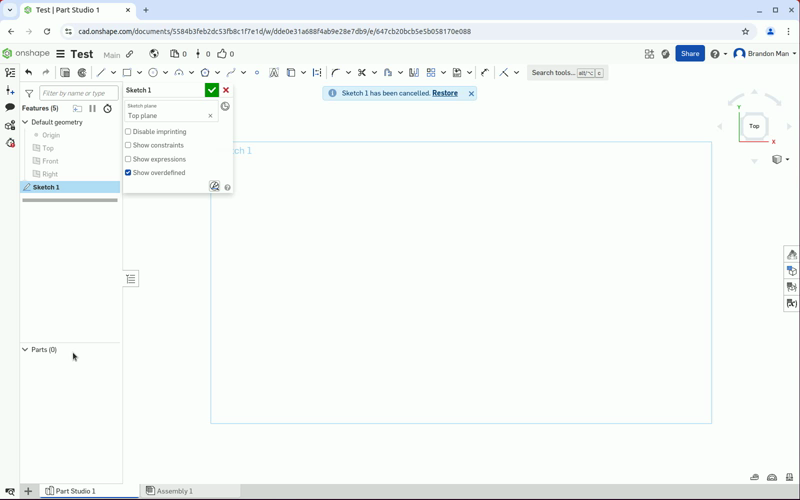
key(y)
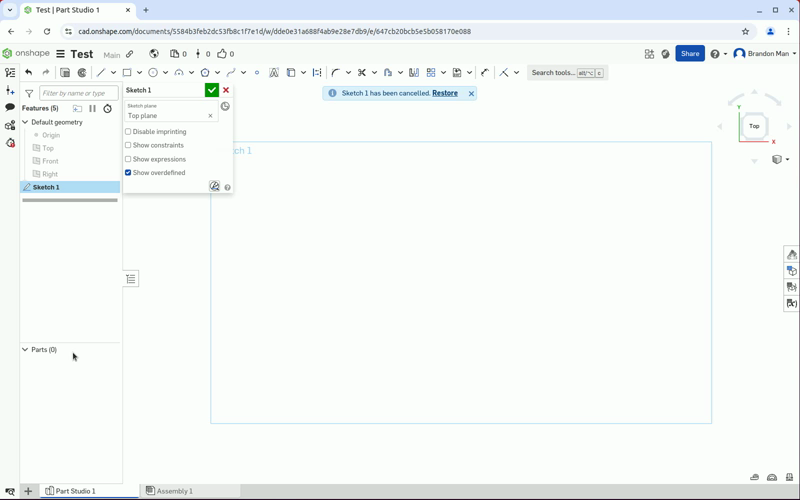
key(c)
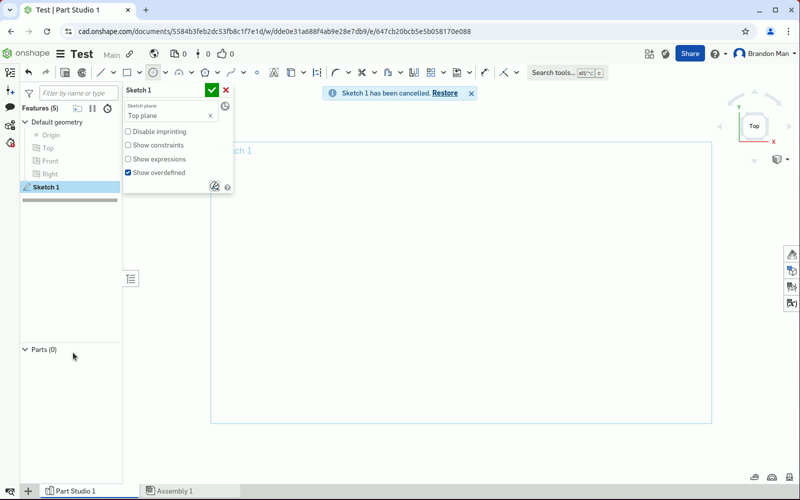
key_down(shift)
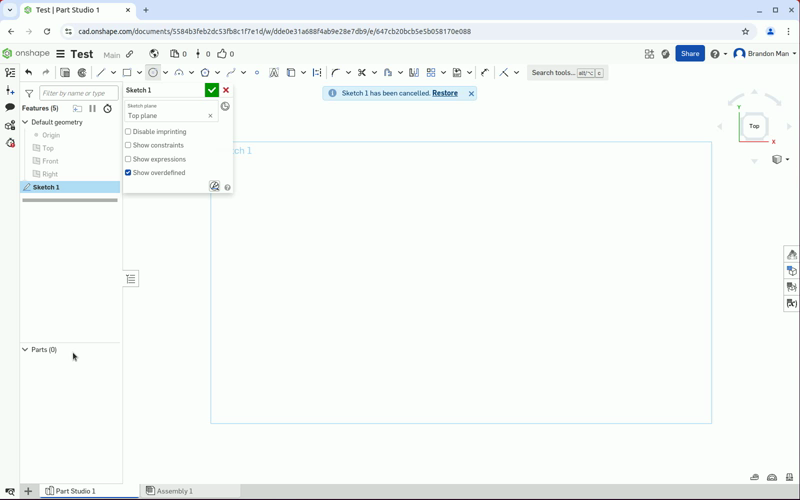
mouse_move(460, 282)
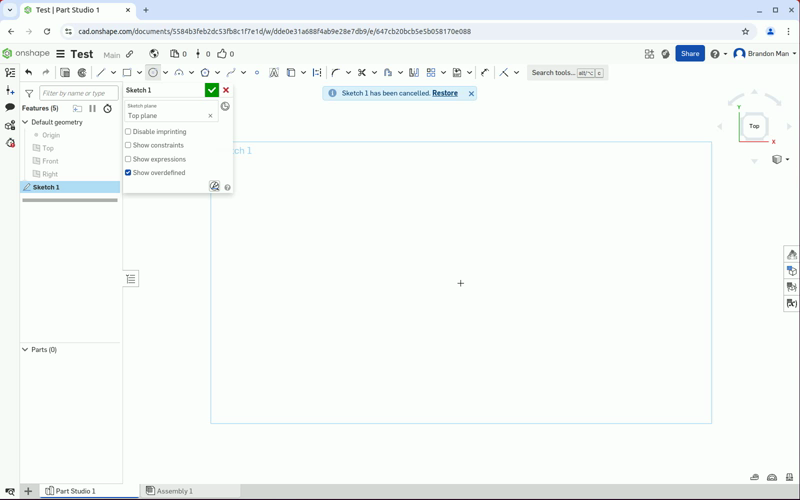
click(460, 282)
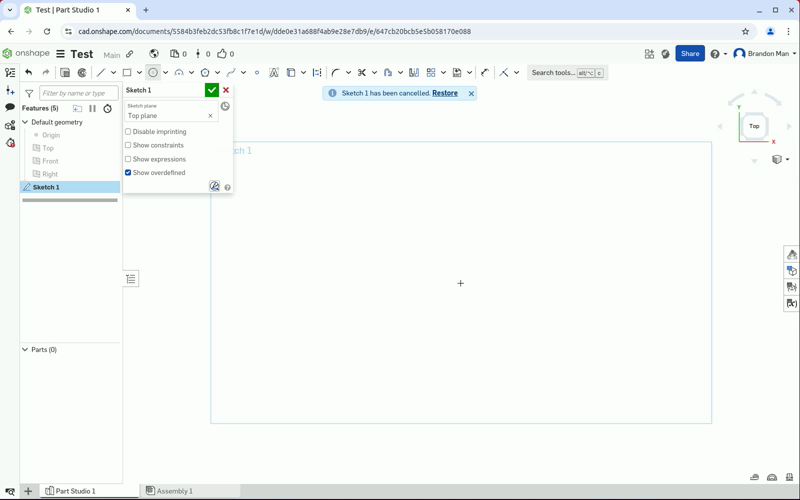
key_up(shift)
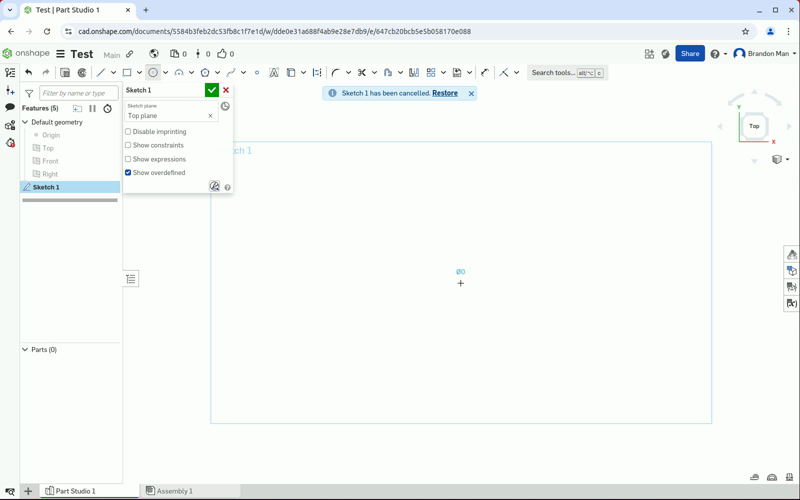
mouse_move(541, 282)
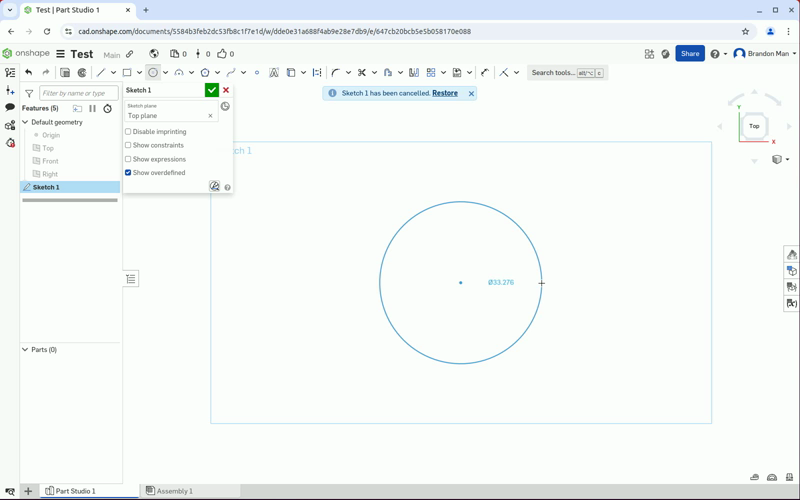
click(541, 282)
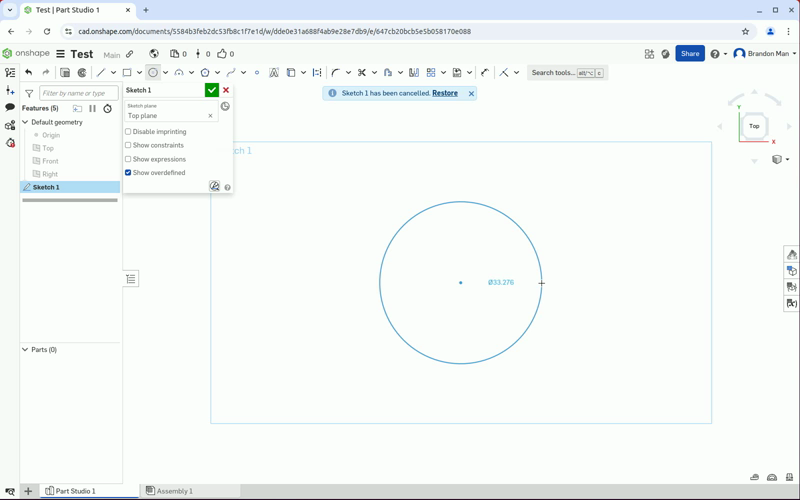
key(esc)
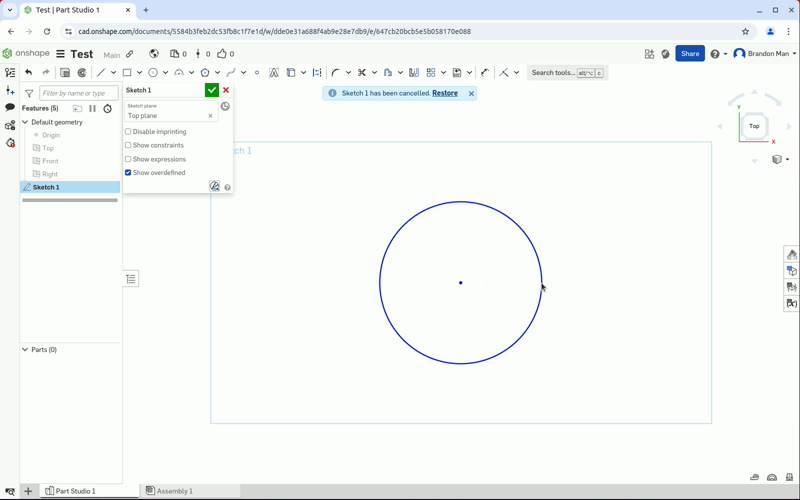
mouse_move(466, 338)
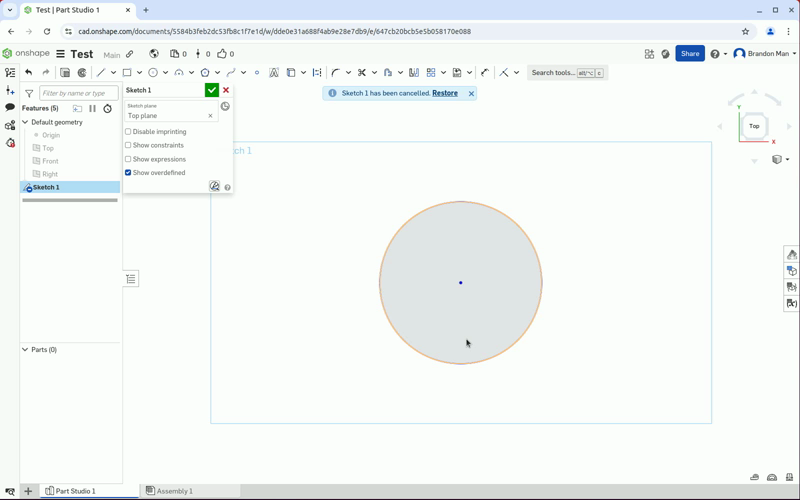
click(466, 338)
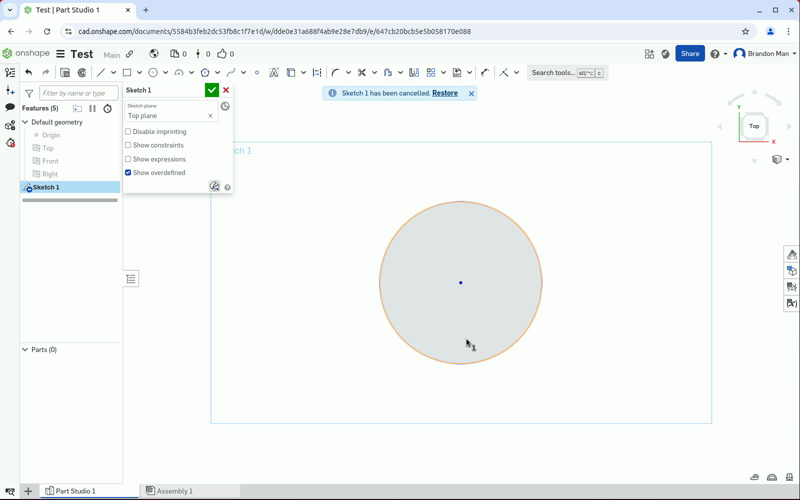
mouse_move(73, 352)
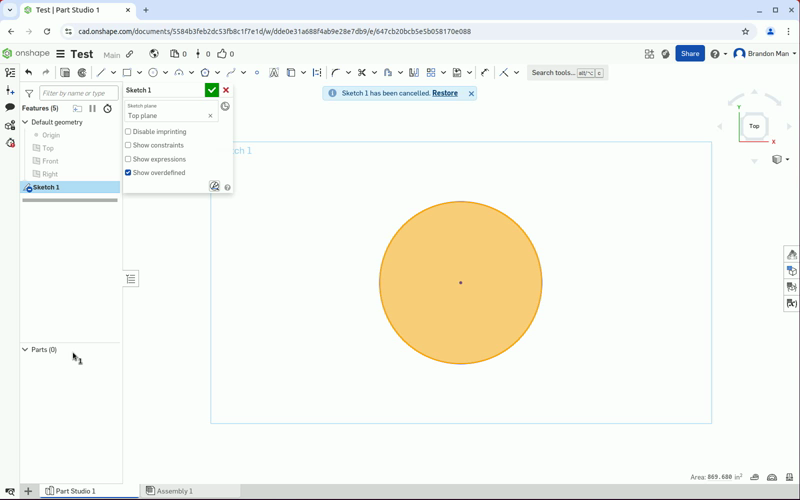
key(shift+y)
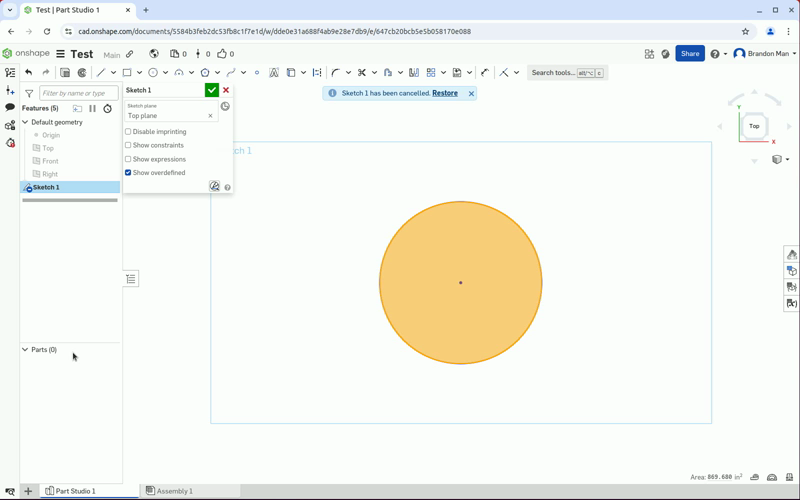
key(shift+e)
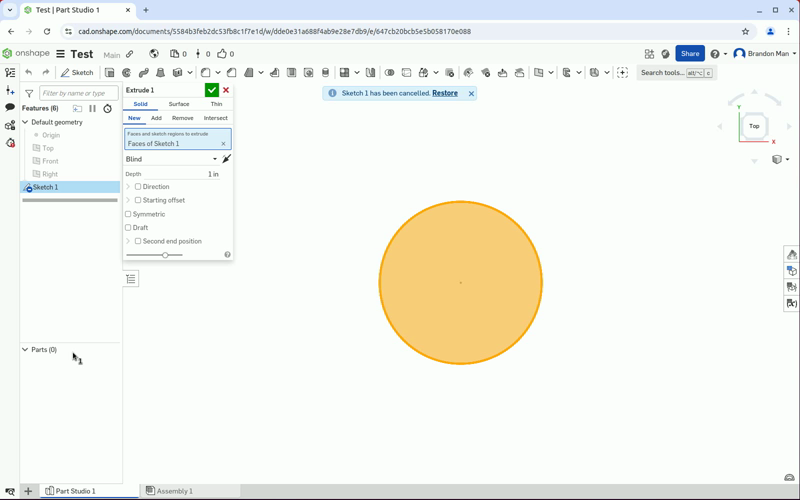
mouse_move(143, 106)
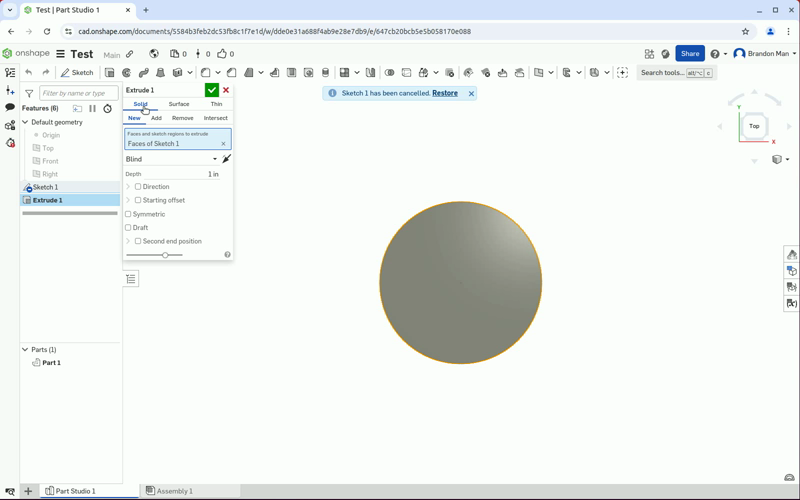
click(143, 106)
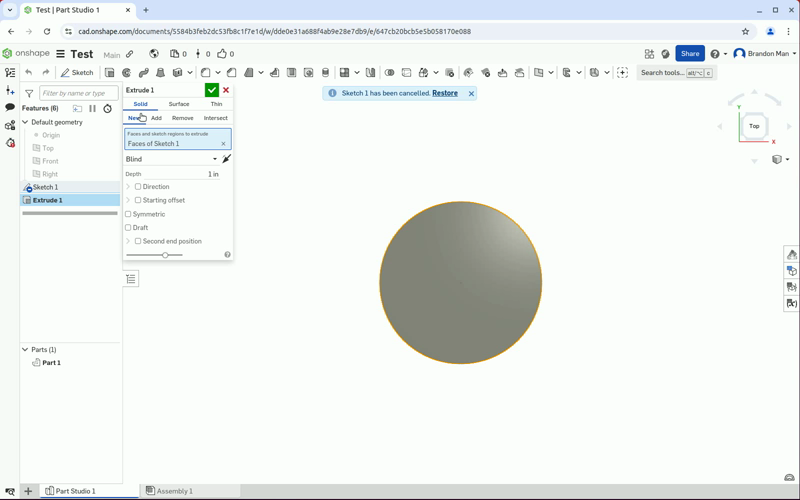
mouse_move(137, 120)
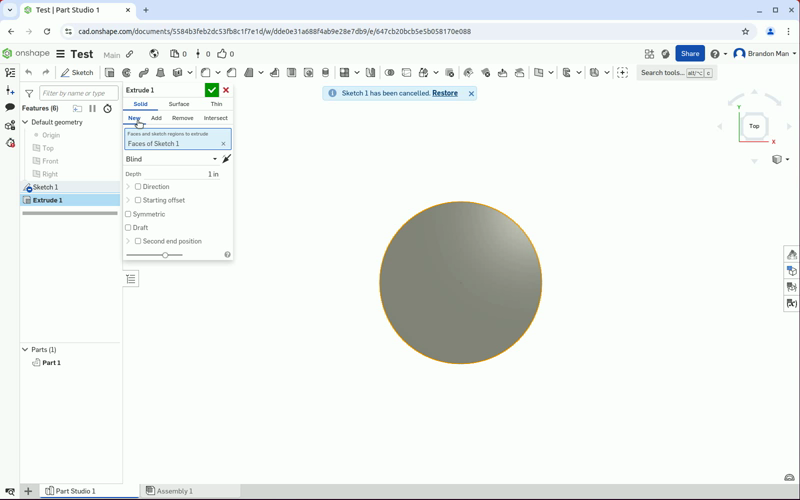
click(137, 120)
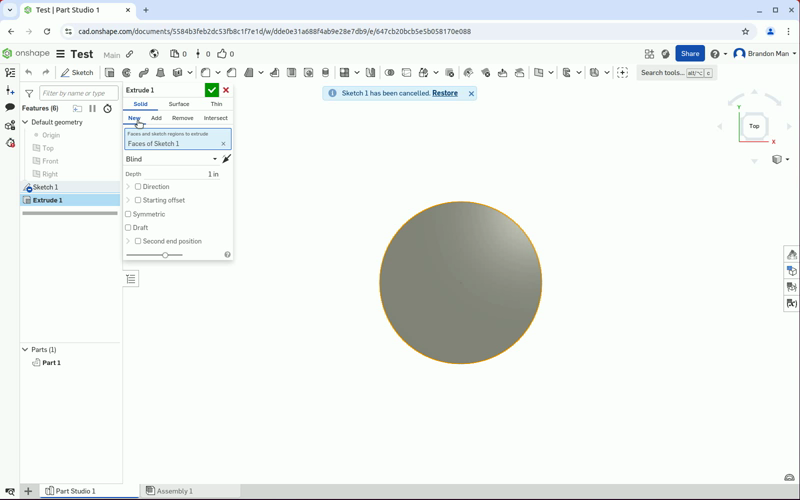
key(tab, 4)
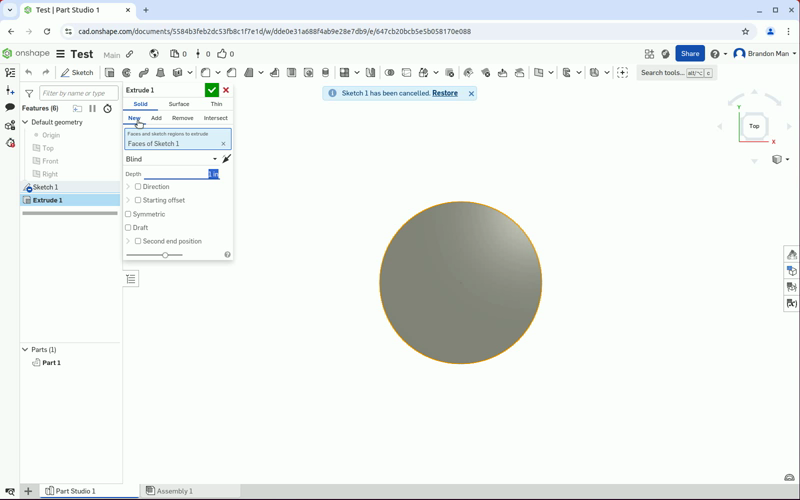
text(16.609)
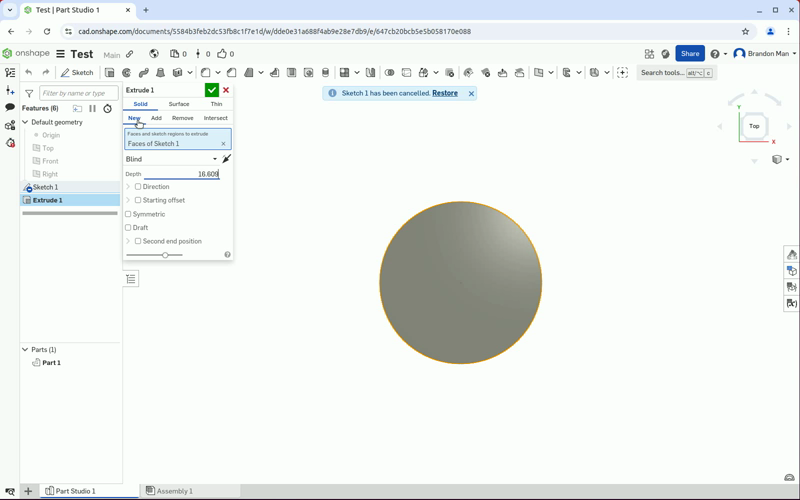
key(enter)
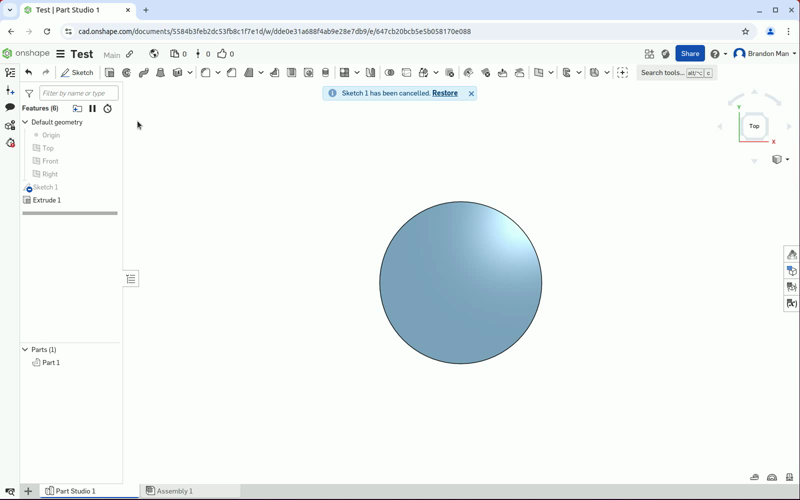
key(shift+h)
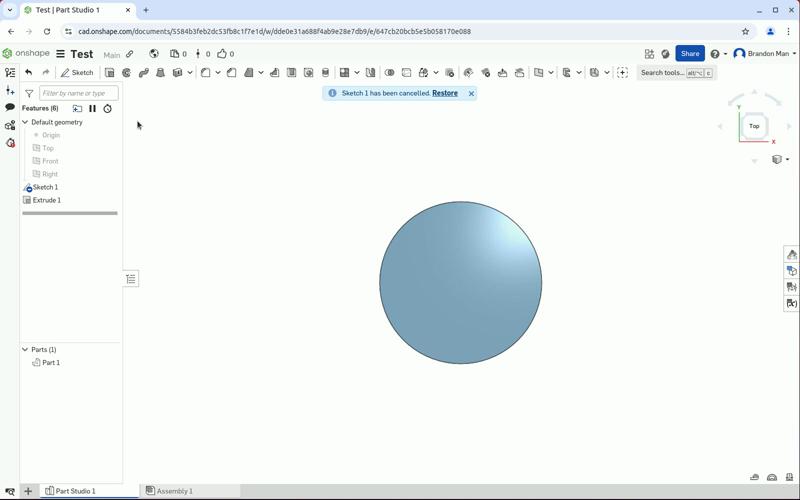
key(shift+h)
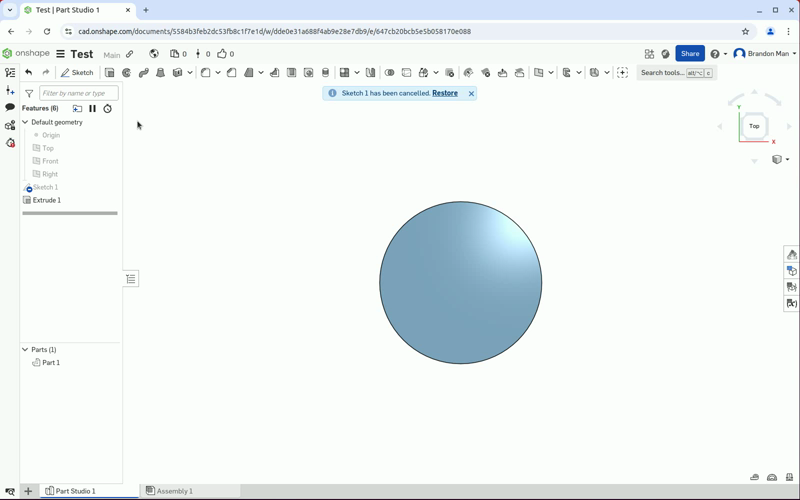
mouse_move(73, 189)
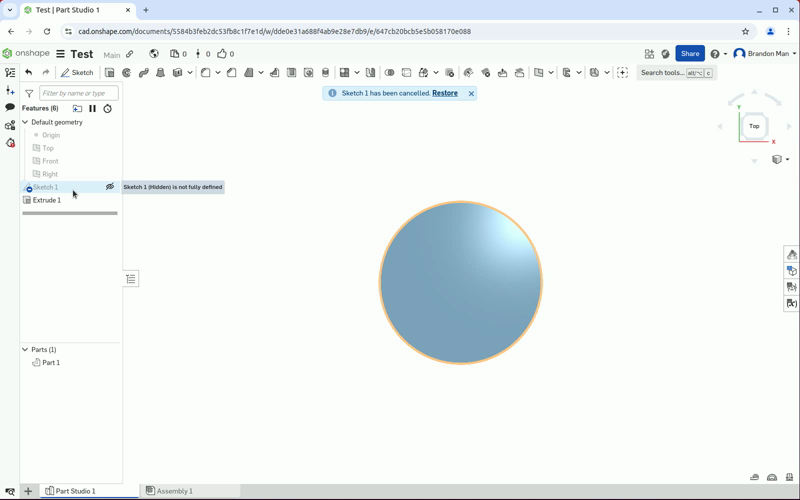
click(73, 189)
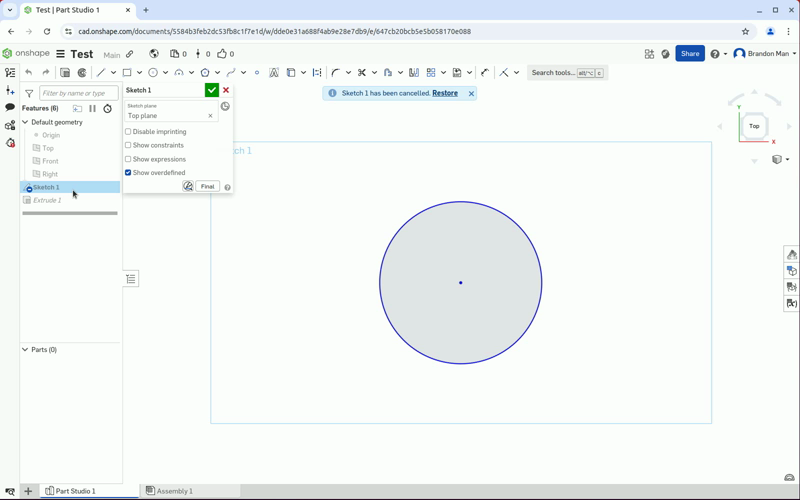
mouse_move(229, 92)
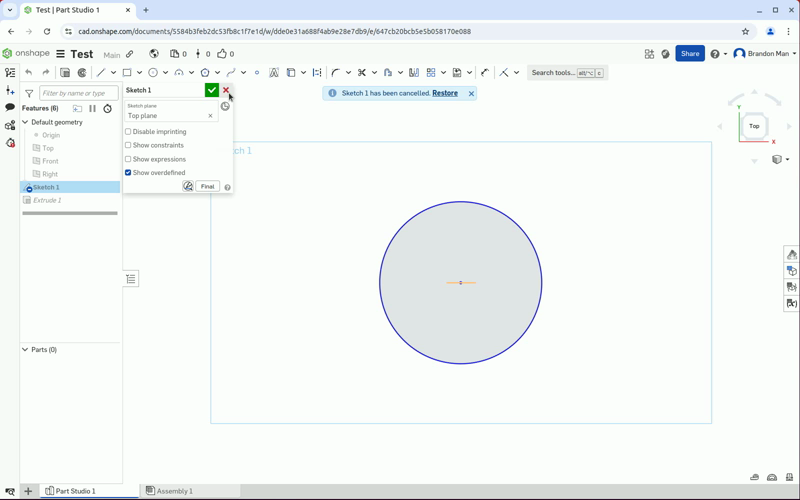
click(229, 92)
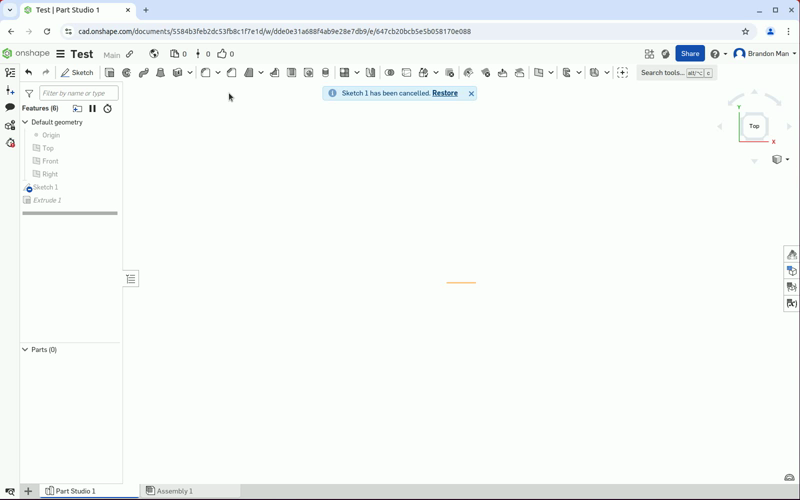
mouse_move(541, 75)
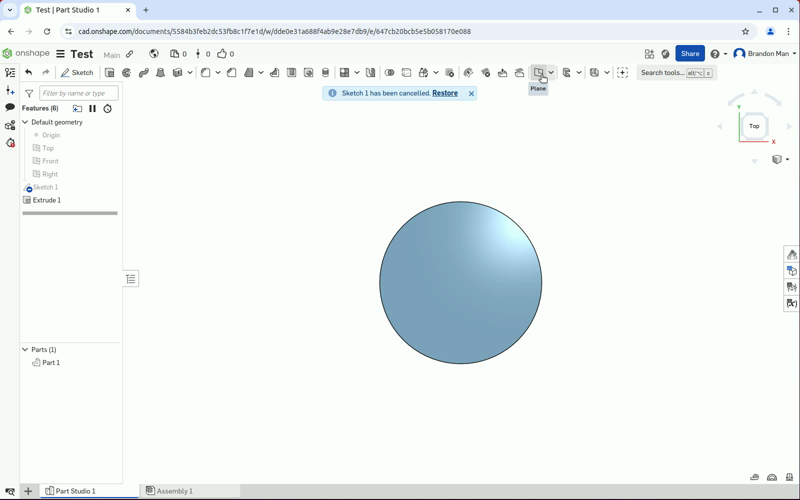
click(541, 75)
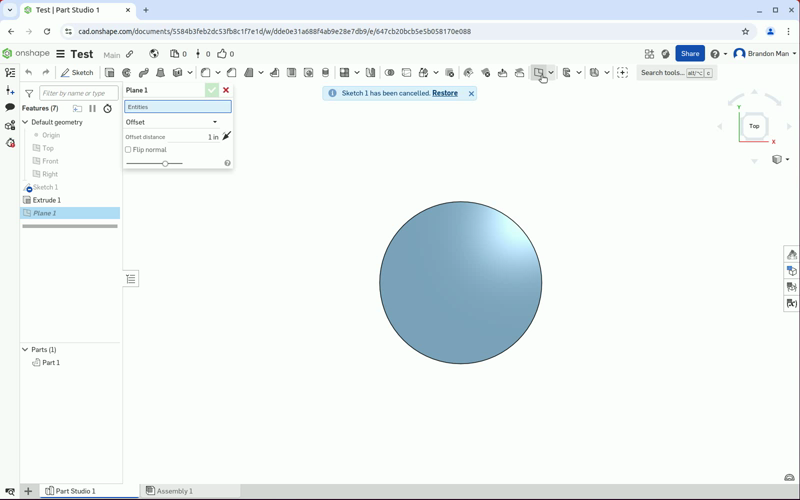
mouse_move(73, 150)
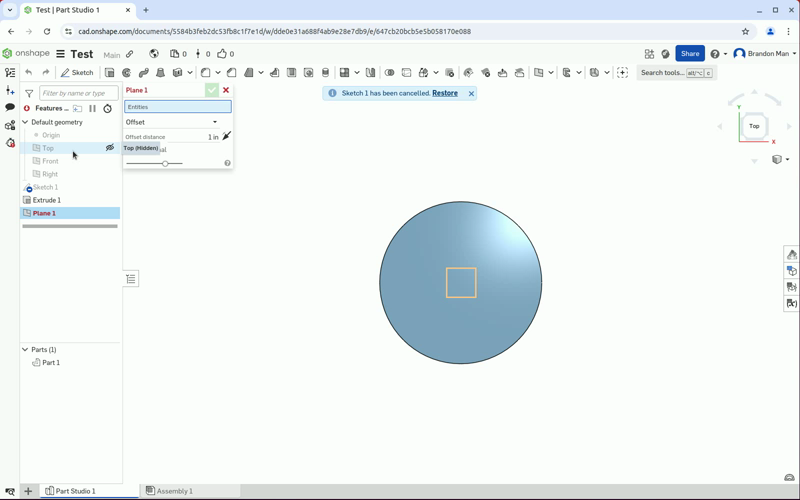
click(73, 150)
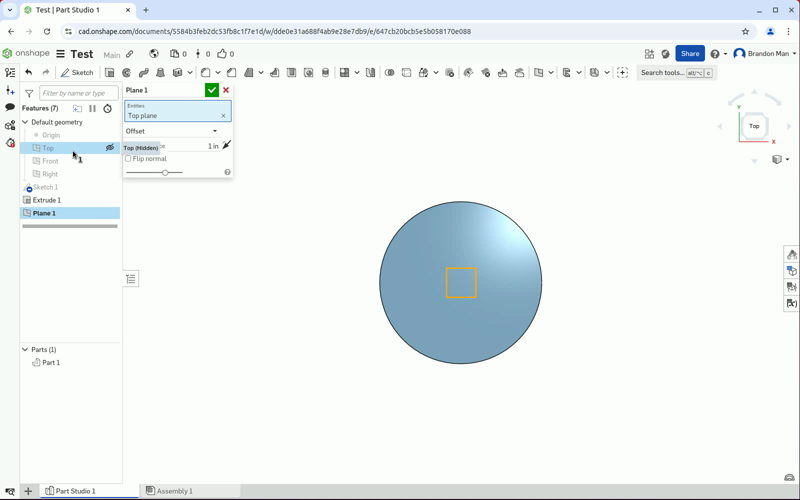
key(tab, 2)
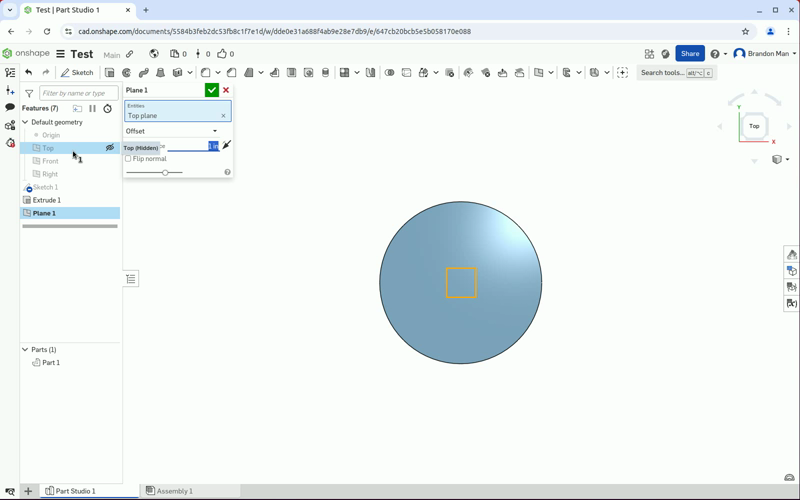
text(16.607)
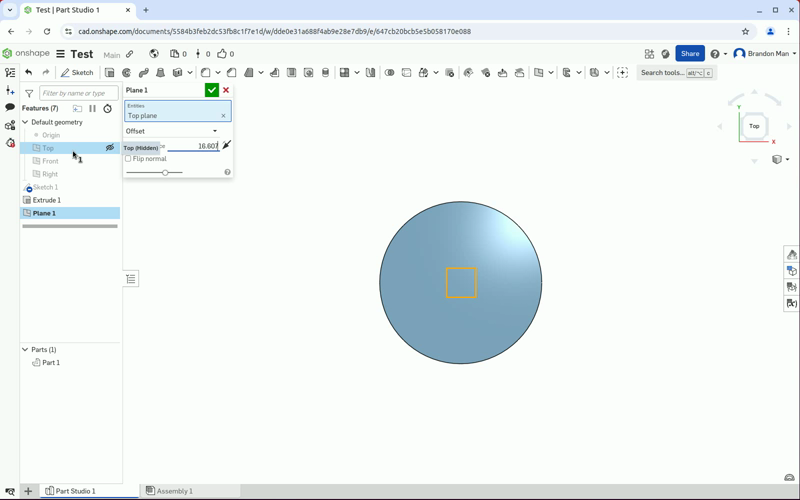
key(enter, 2)
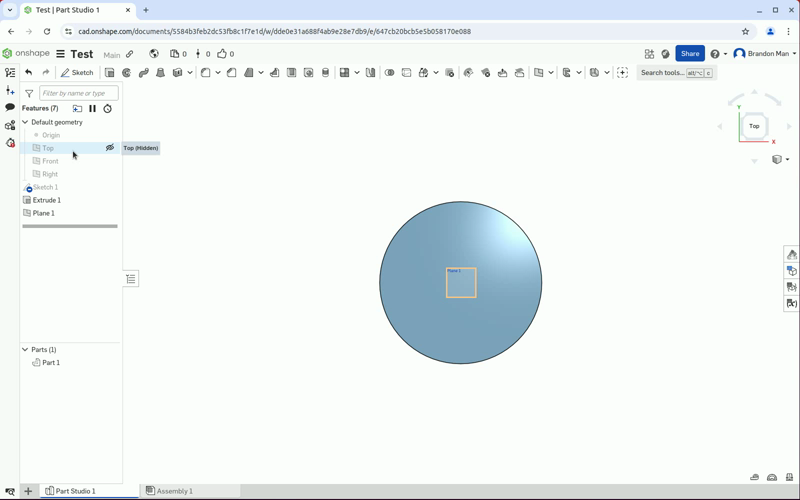
key(shift+s)
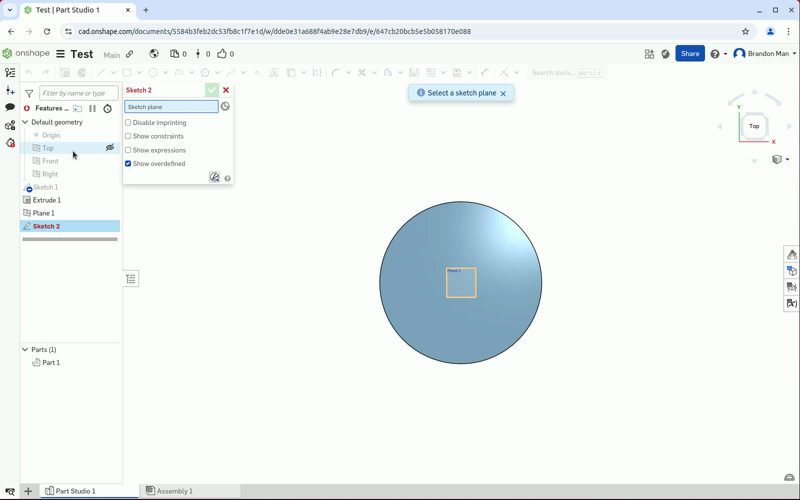
mouse_move(73, 215)
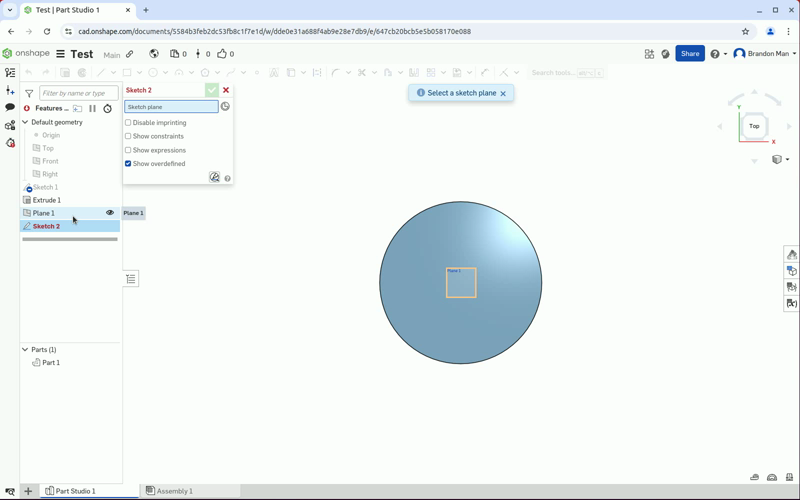
click(73, 215)
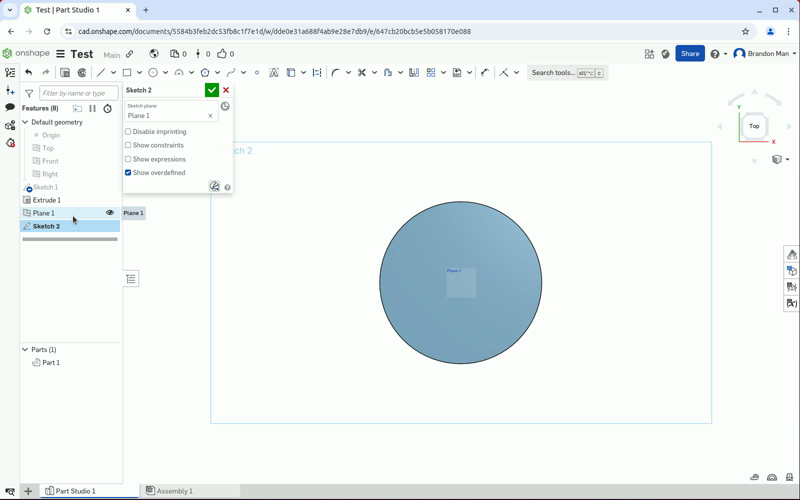
mouse_move(73, 352)
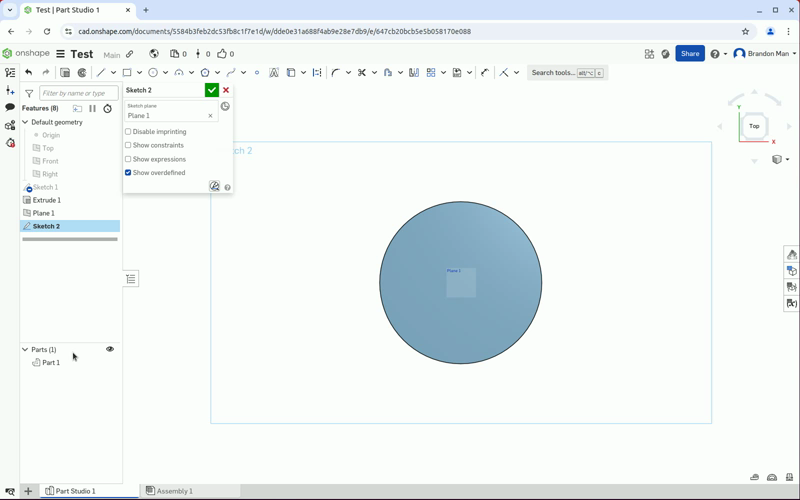
key(y)
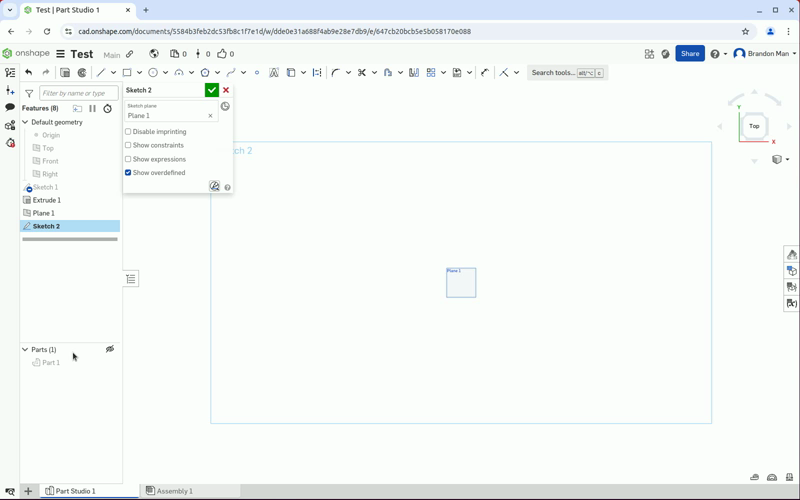
key(c)
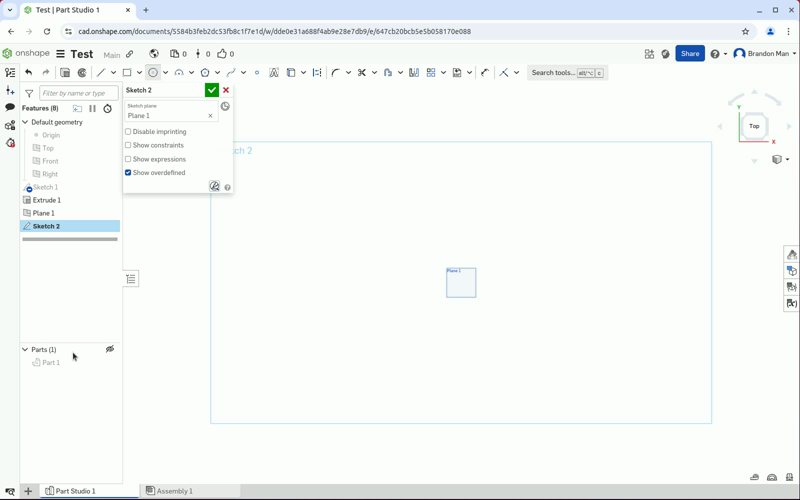
key_down(shift)
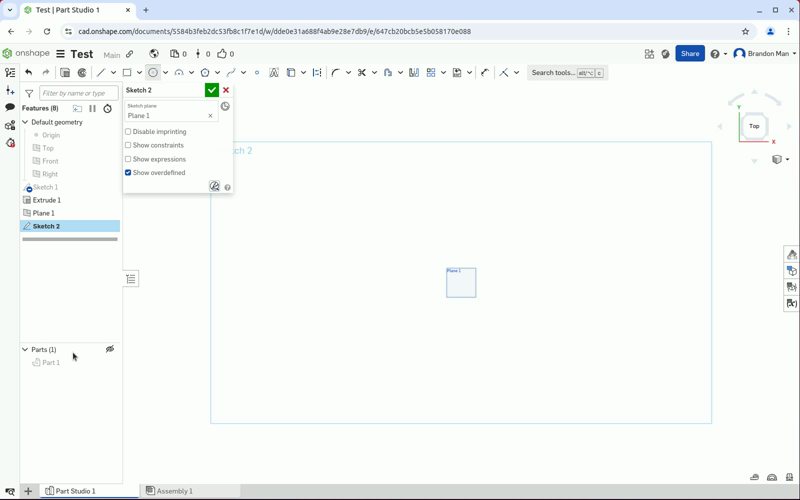
mouse_move(461, 282)
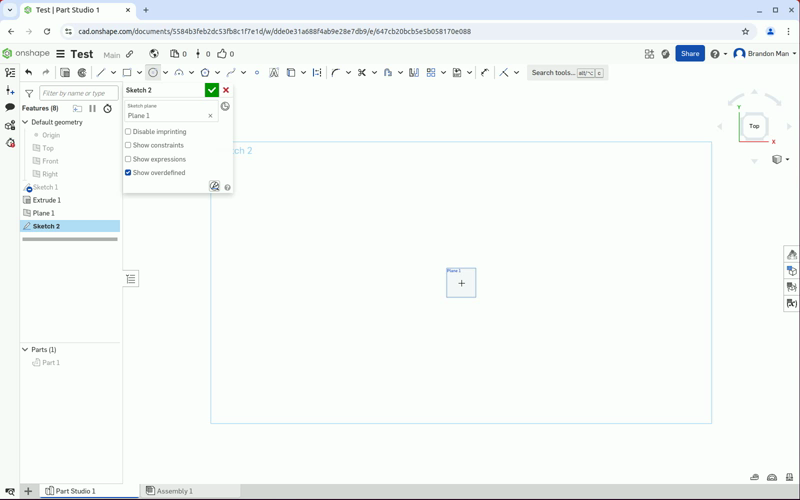
click(461, 282)
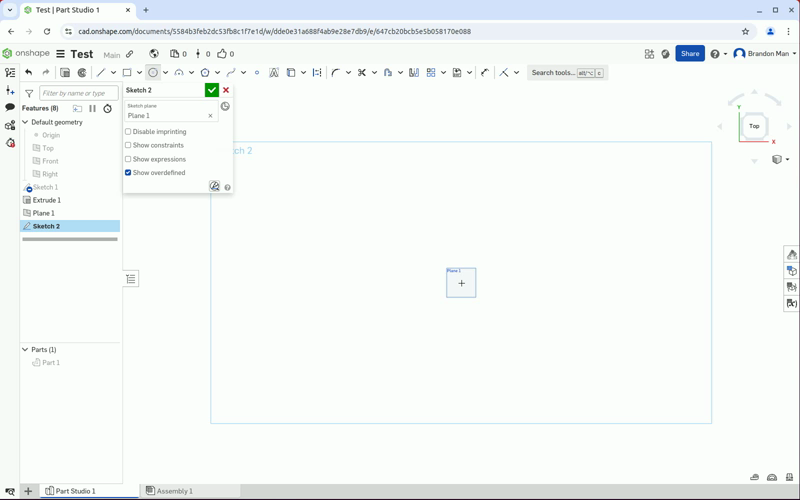
key_up(shift)
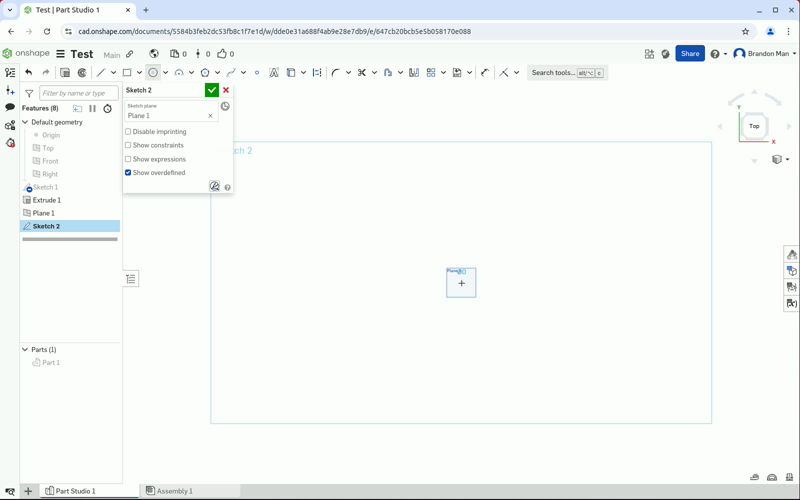
mouse_move(503, 282)
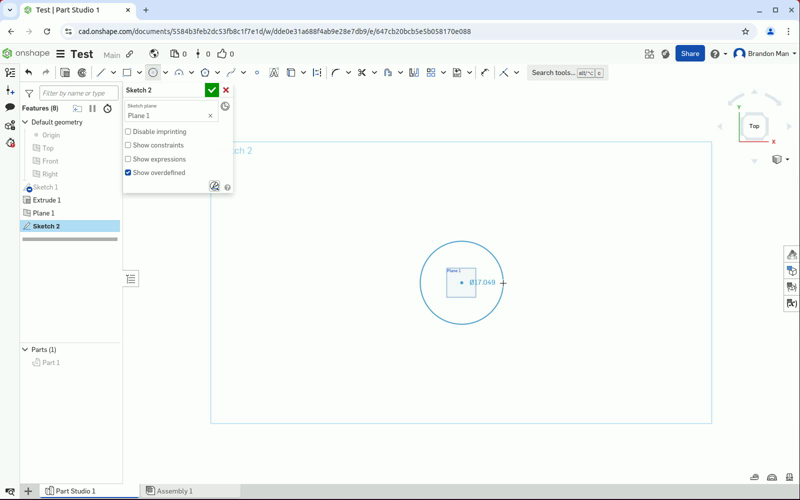
click(503, 282)
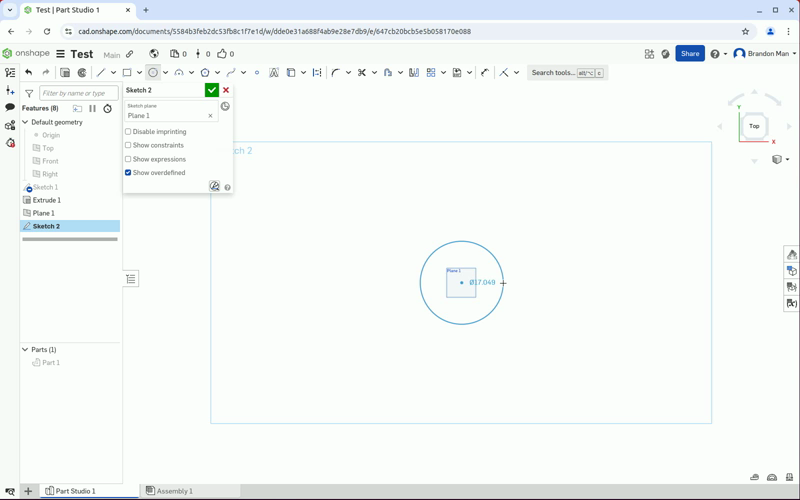
key(esc)
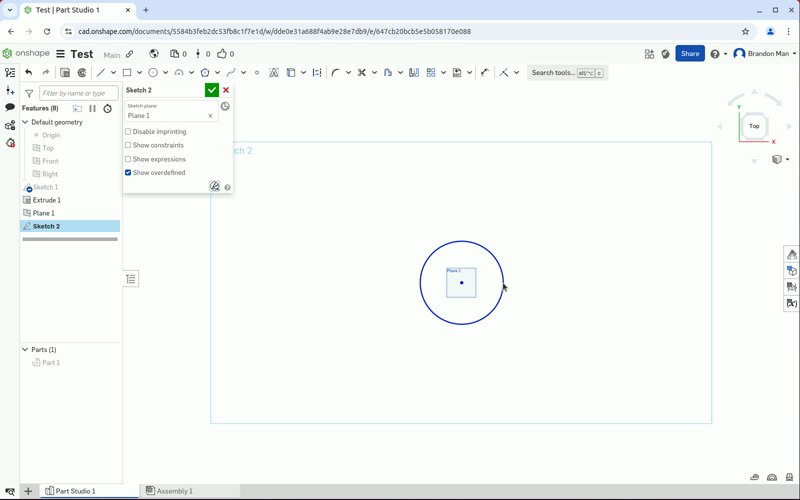
mouse_move(496, 285)
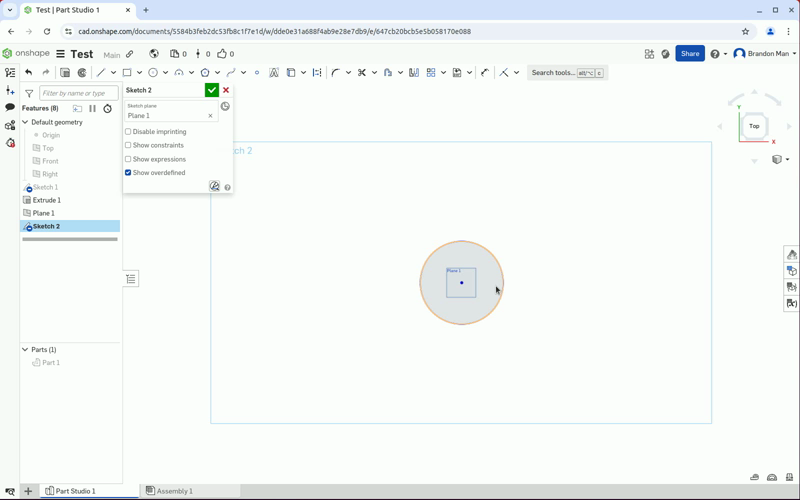
click(496, 285)
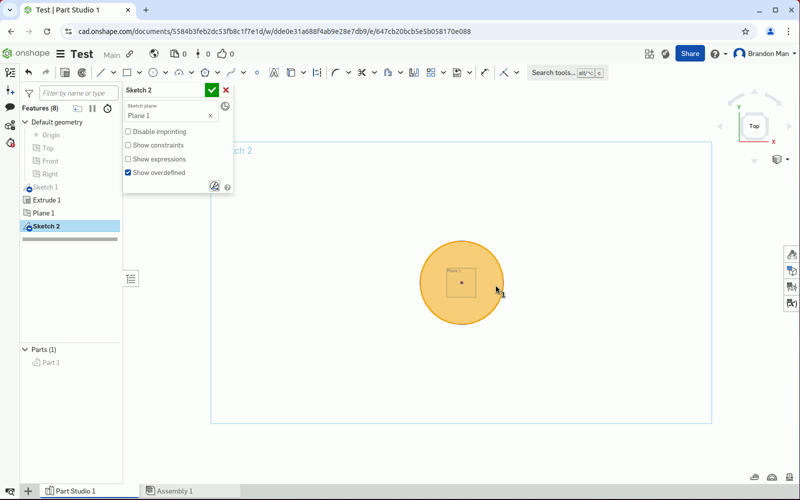
mouse_move(73, 352)
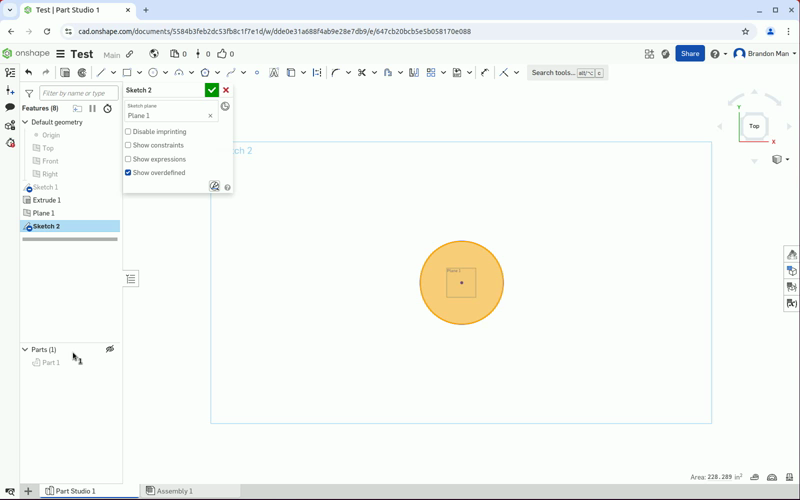
key(shift+y)
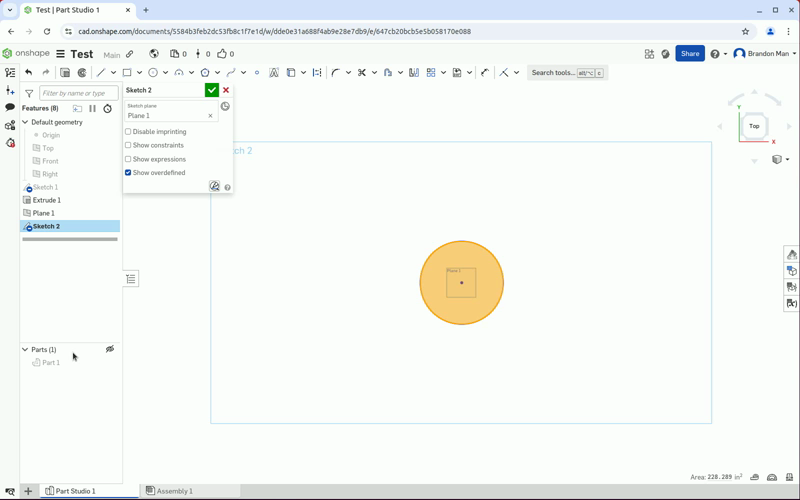
key(shift+e)
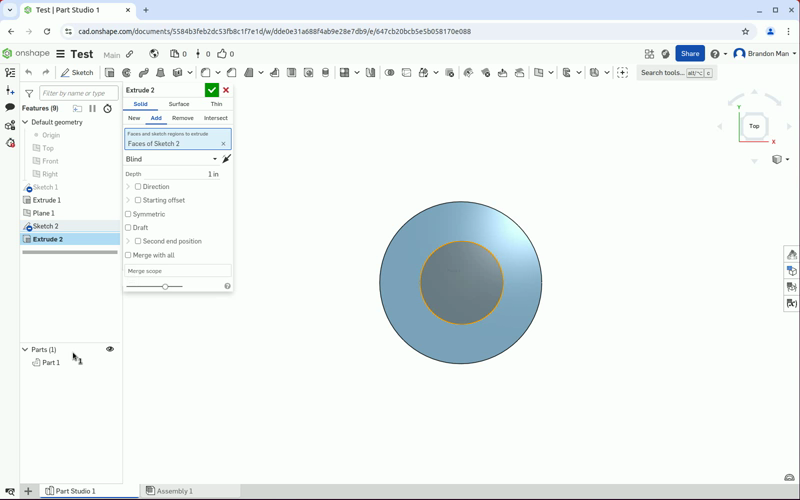
mouse_move(143, 106)
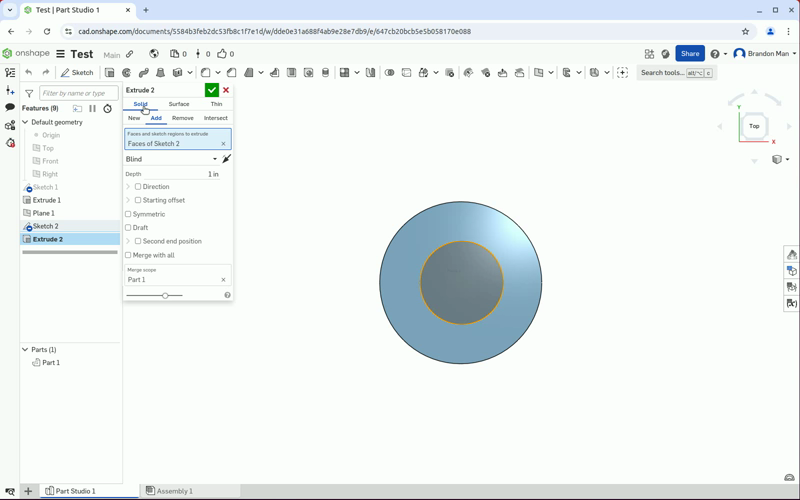
click(143, 106)
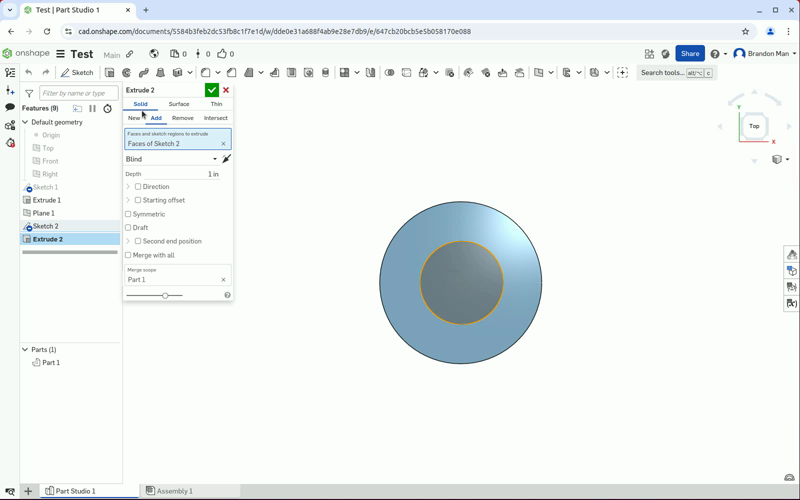
mouse_move(137, 120)
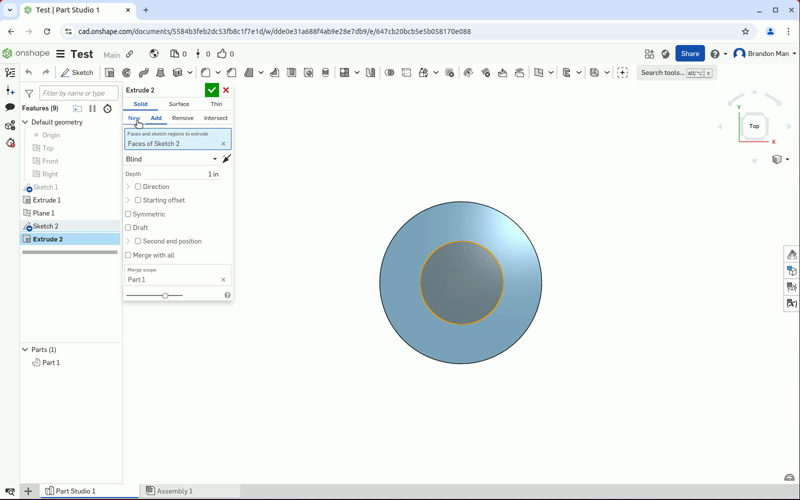
click(137, 120)
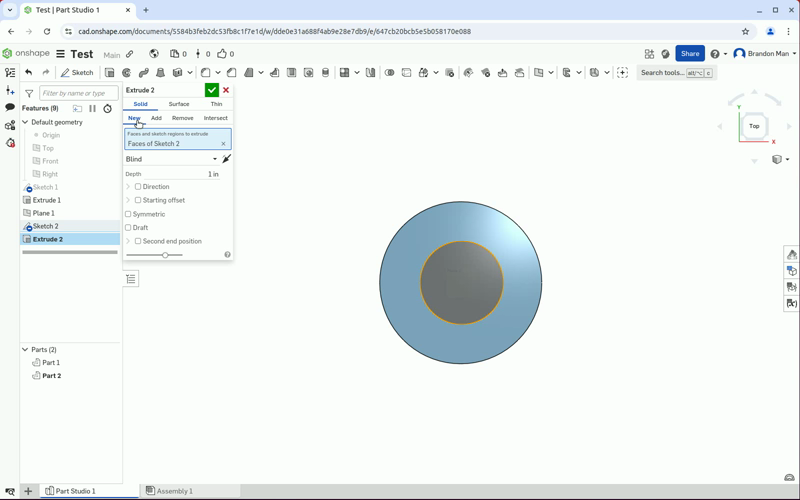
key(tab, 4)
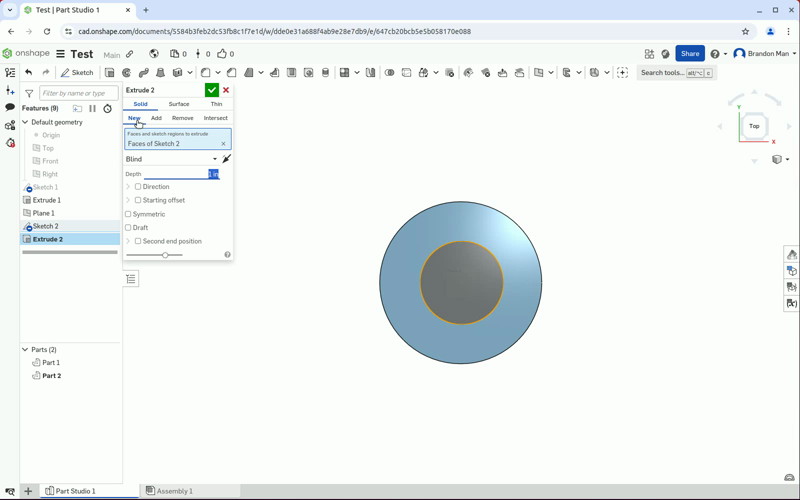
text(6.499)
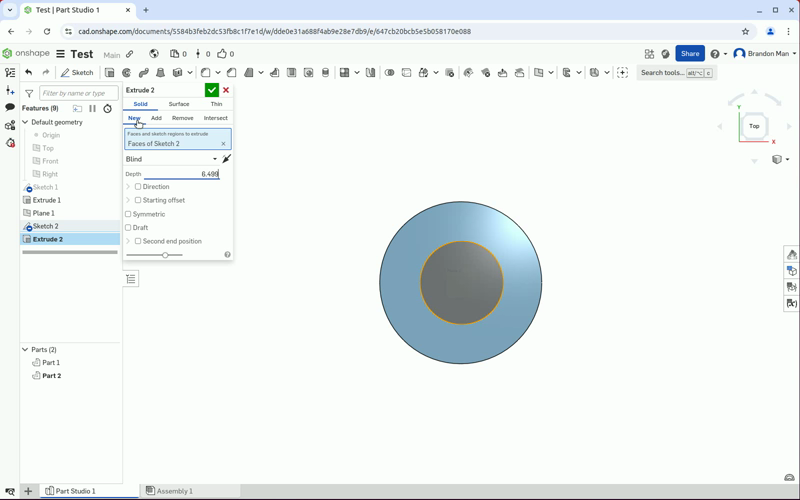
key(enter)
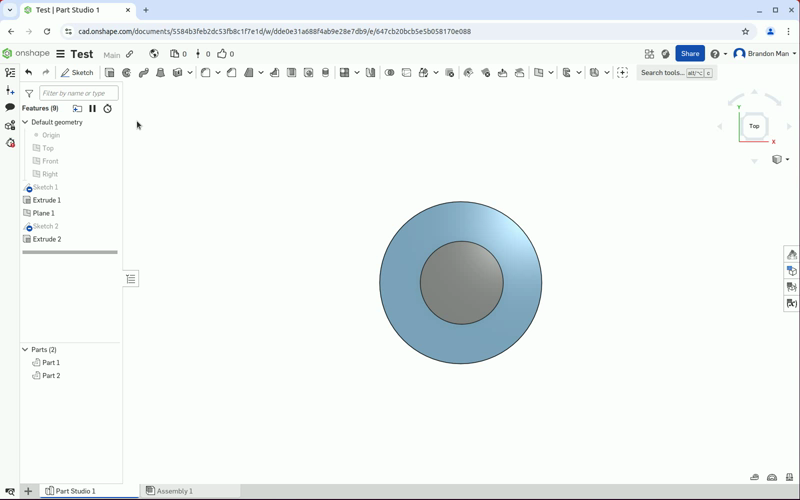
key(shift+h)
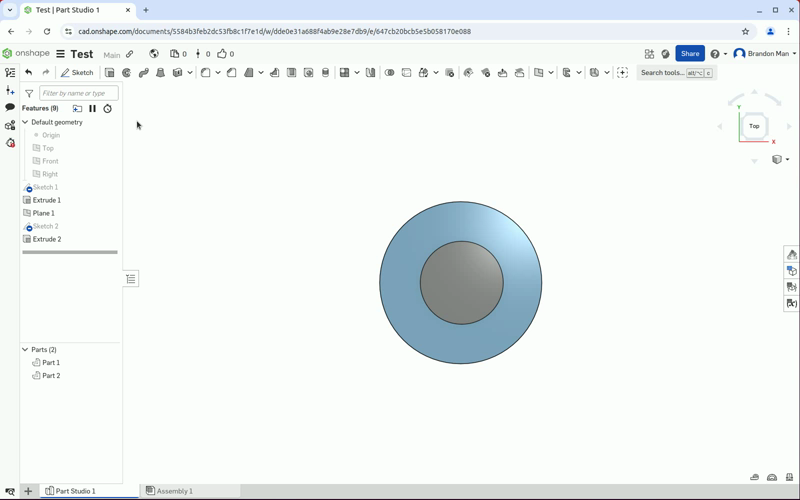
key(shift+h)
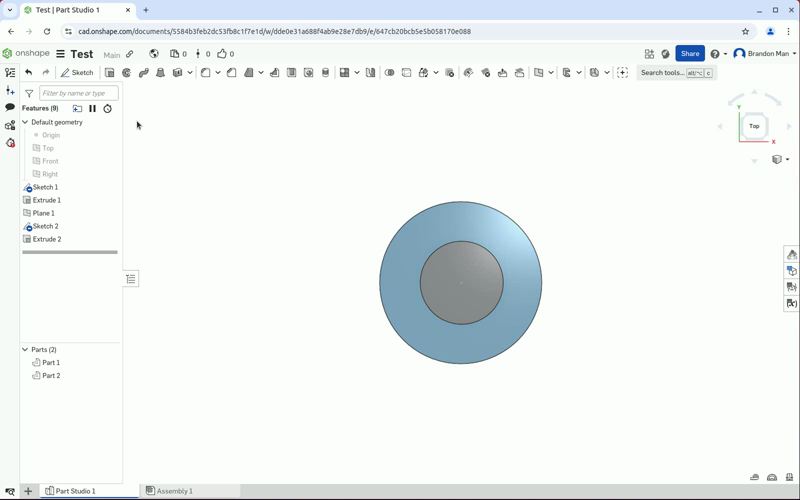
key(shift+7)
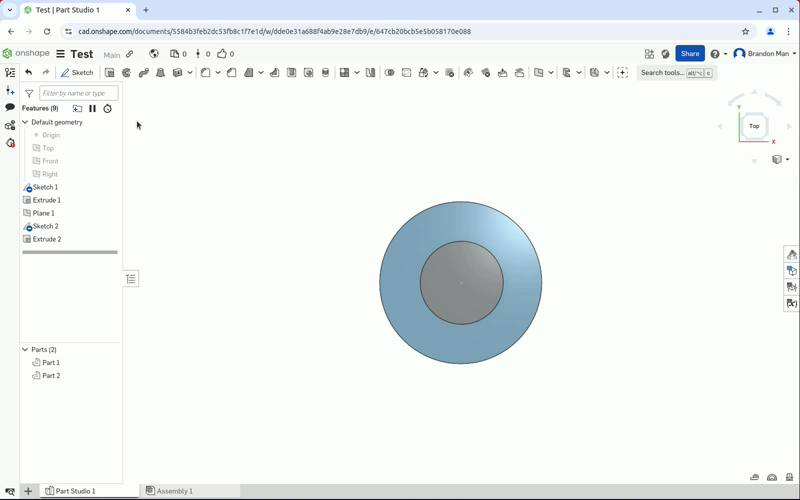
key(up, 3)
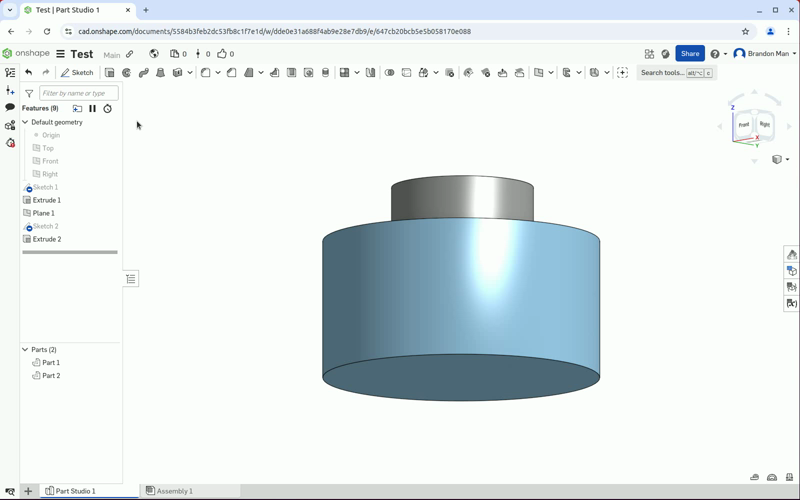
key(left, 3)
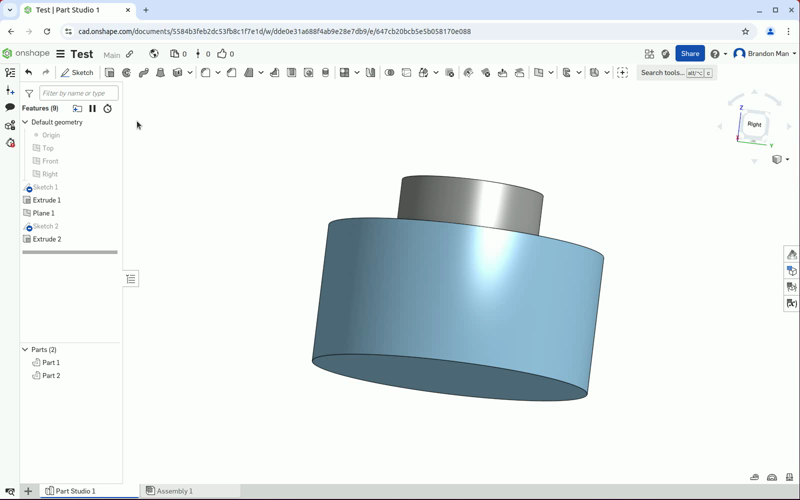
key(right, 3)
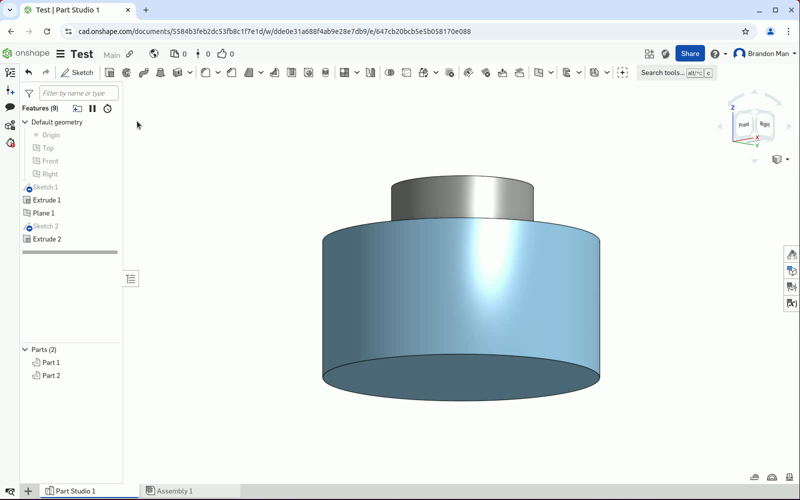
key(down, 3)
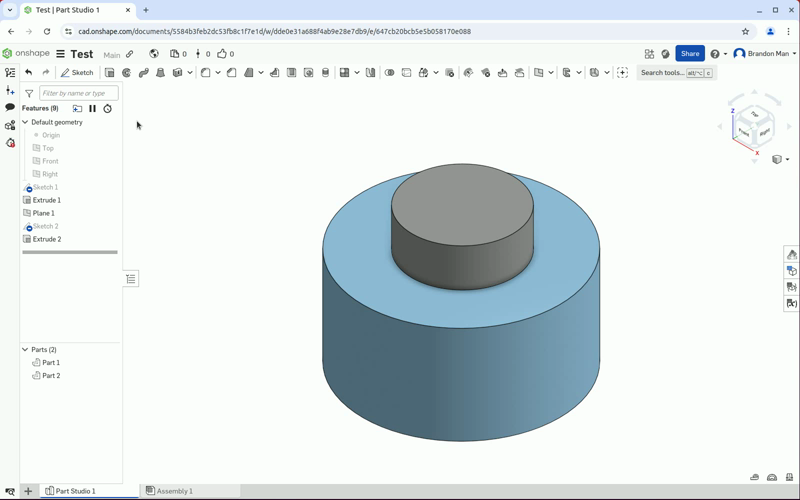
mouse_move(73, 189)
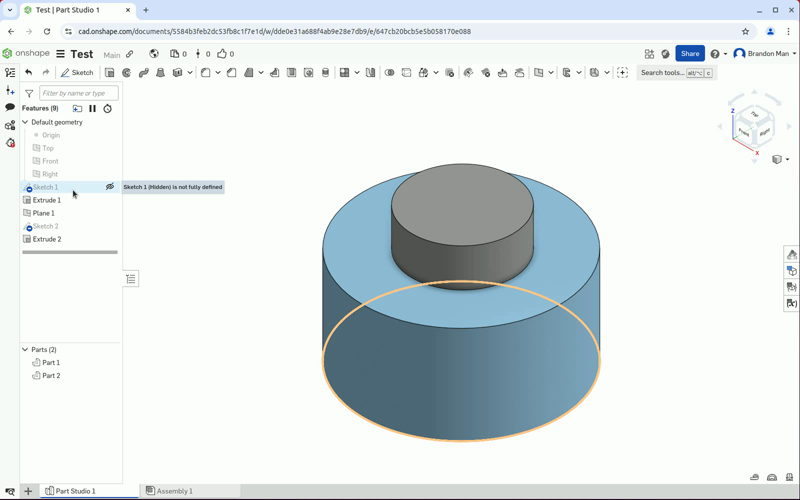
click(73, 189)